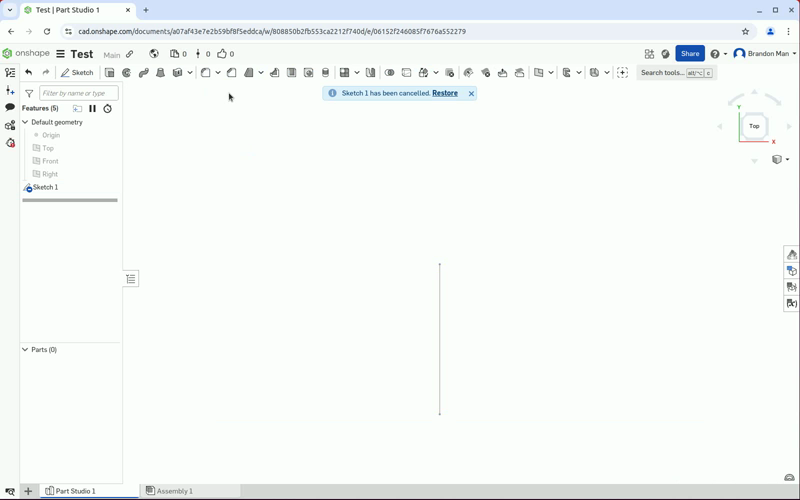
key(shift+h)
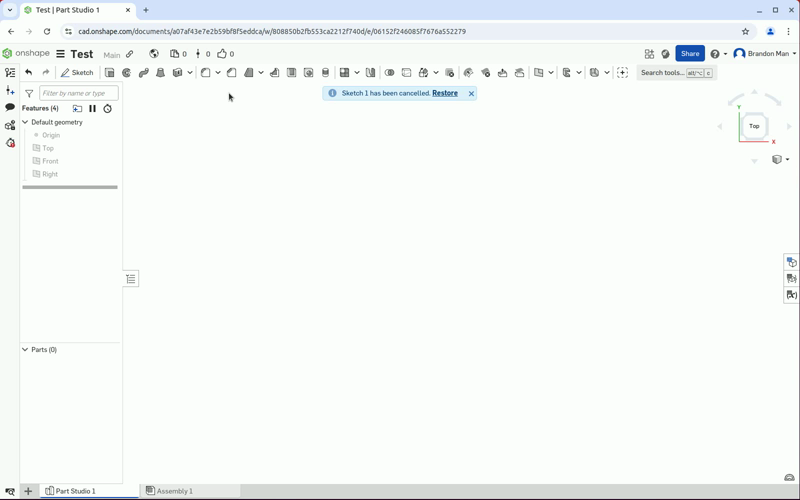
mouse_move(73, 352)
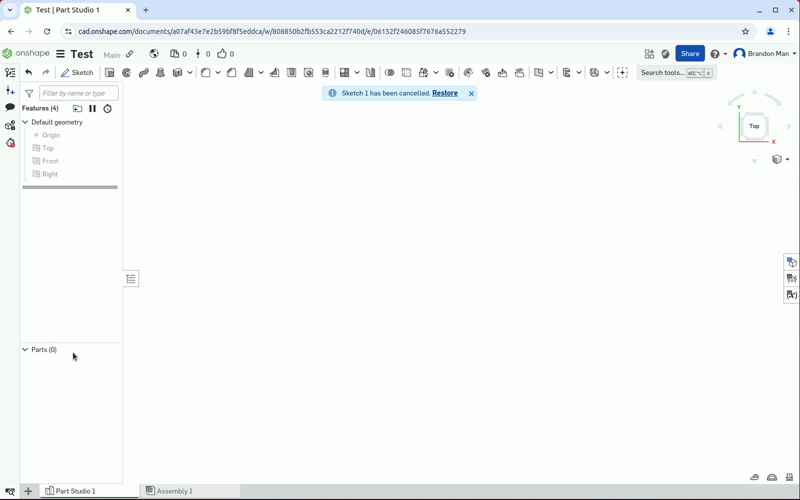
key(y)
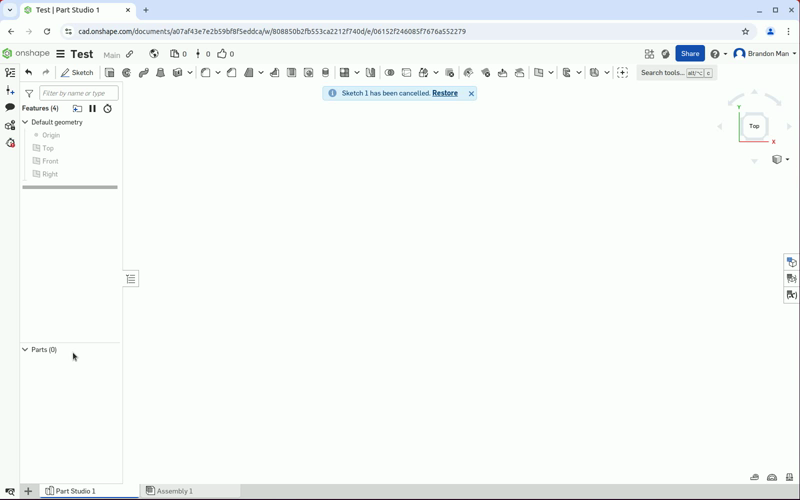
key(shift+p)
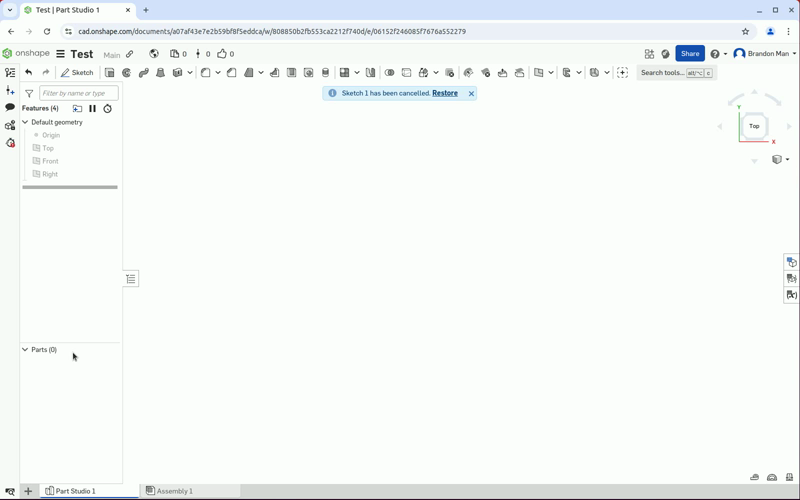
key(space)
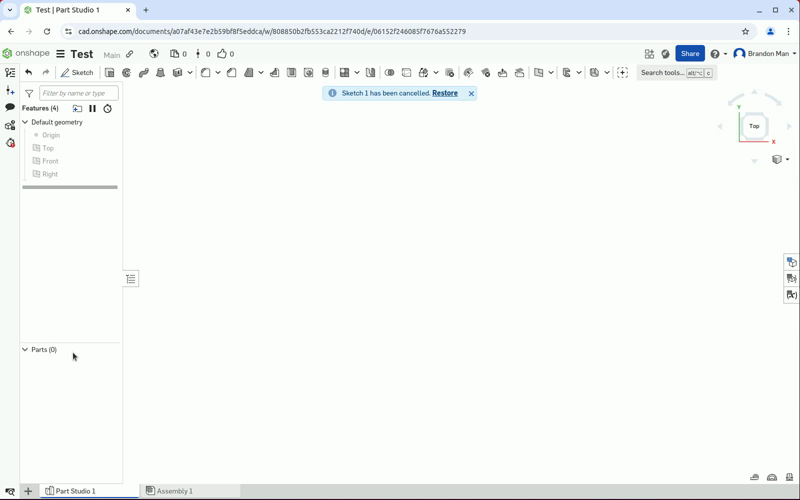
key_down(shift)
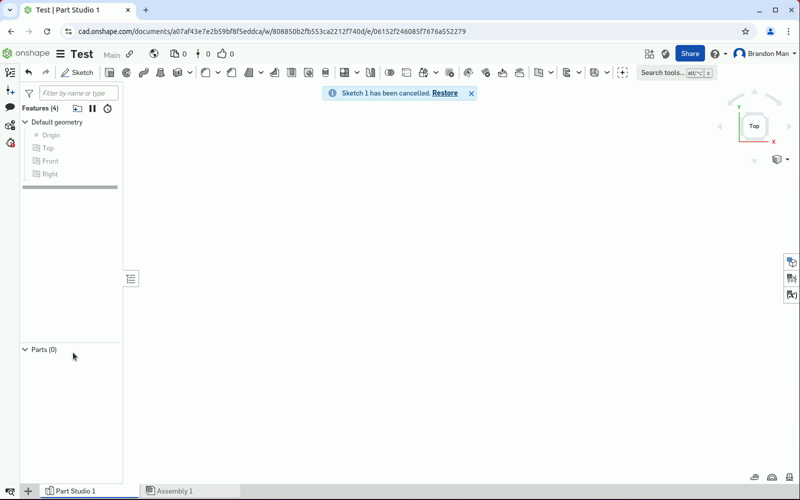
key(up)
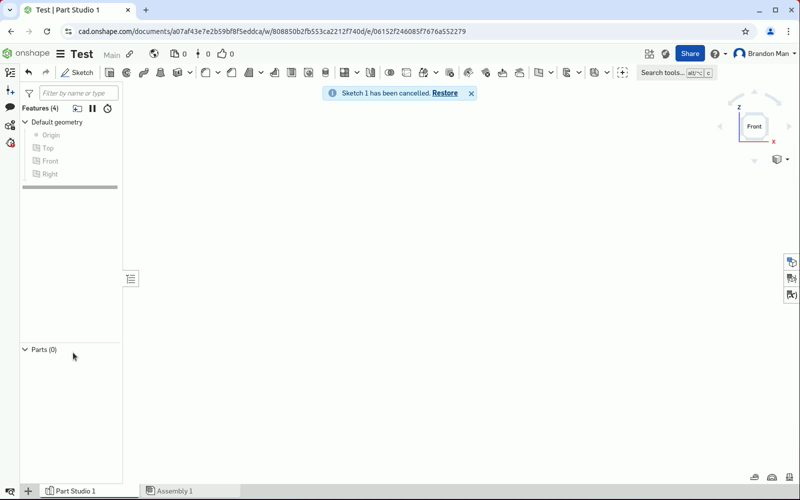
key_up(shift)
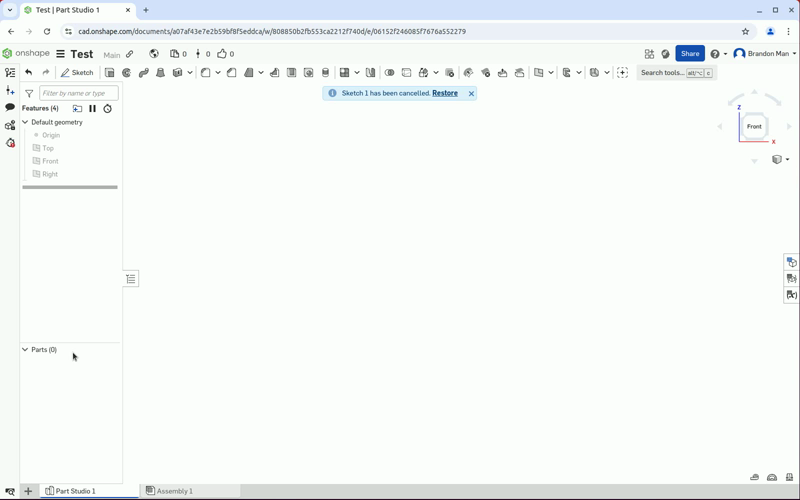
mouse_move(73, 352)
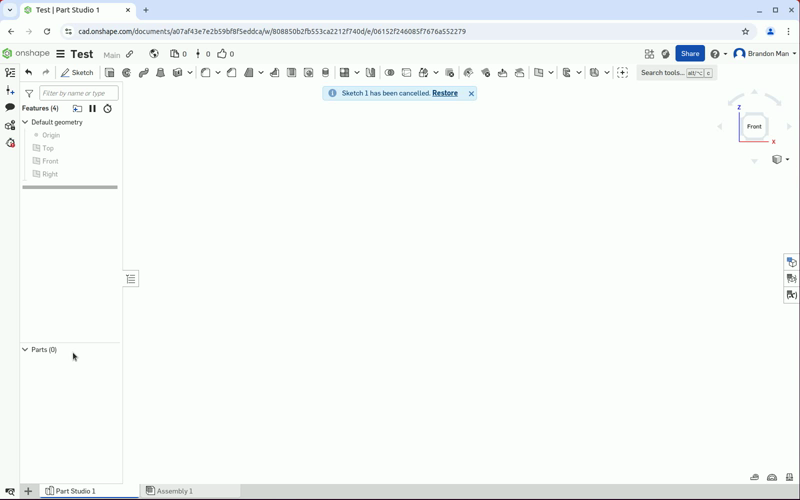
key(shift+y)
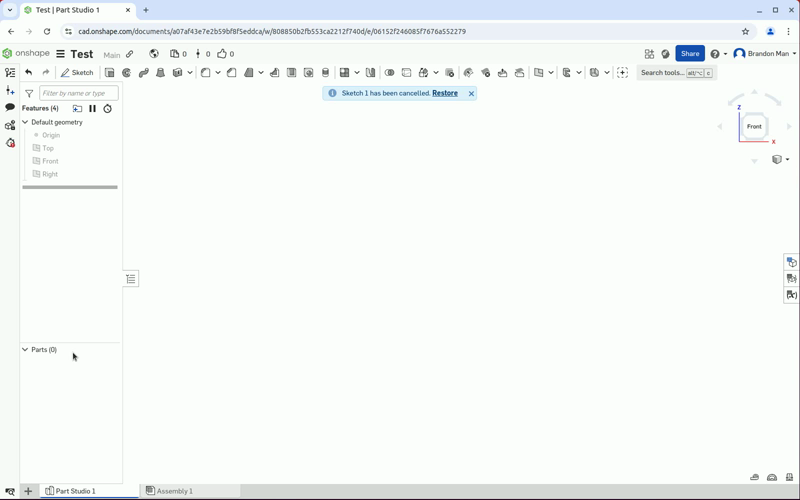
key(shift+s)
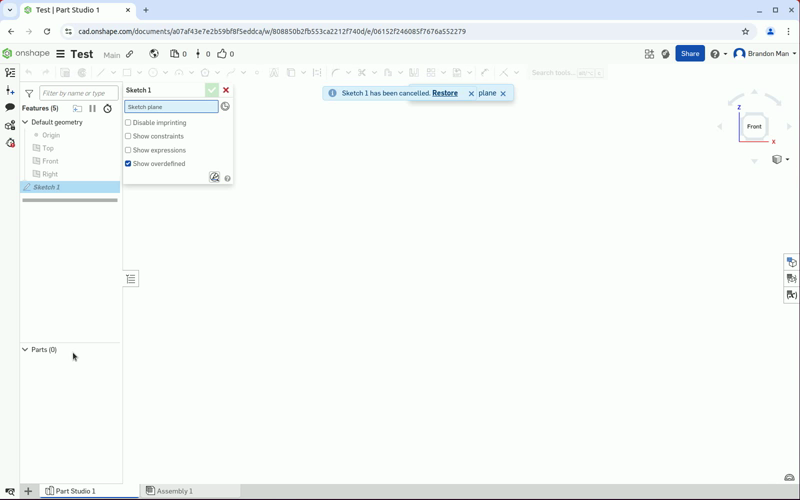
mouse_move(73, 163)
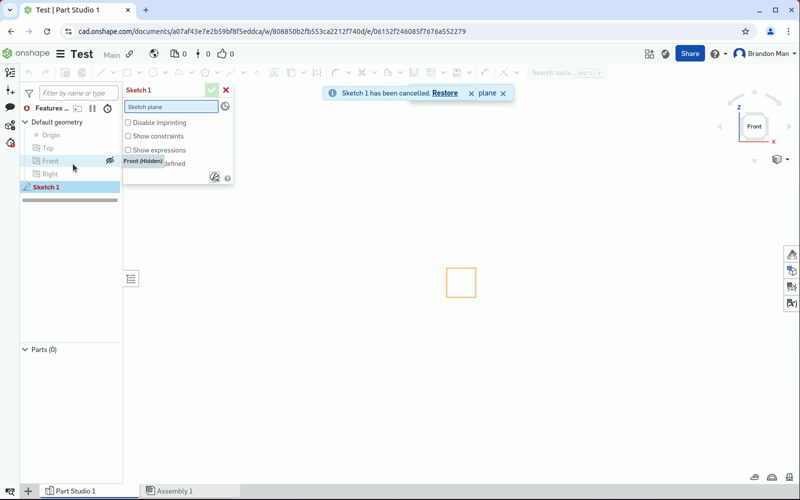
click(73, 163)
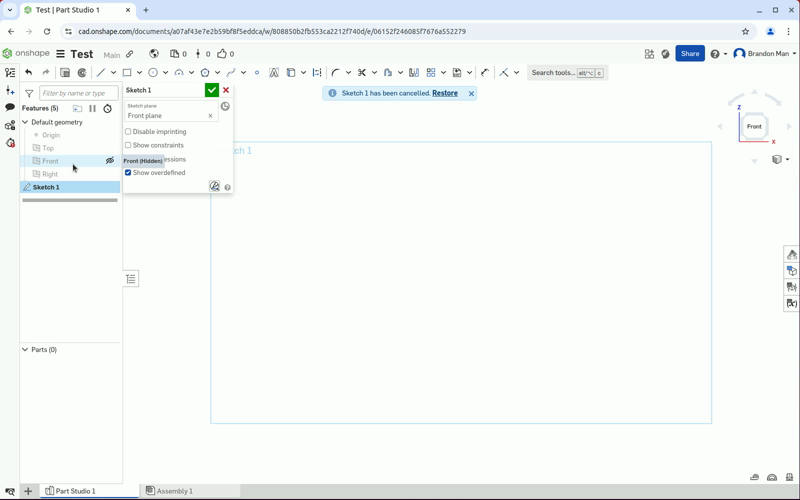
mouse_move(73, 352)
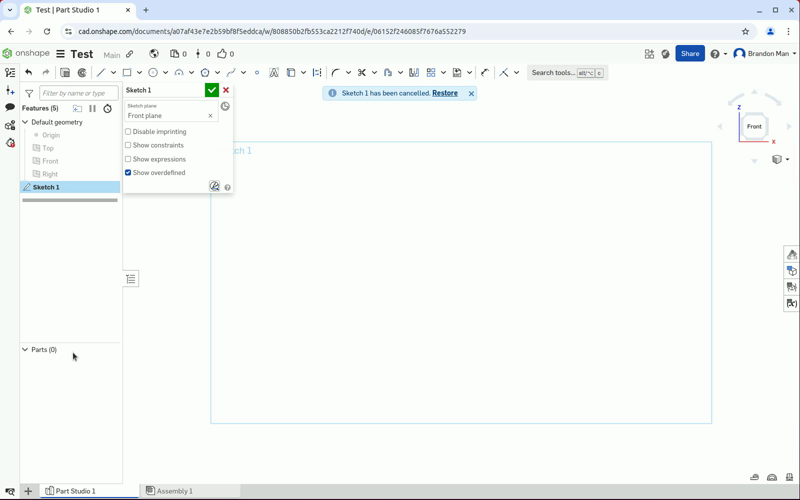
key(y)
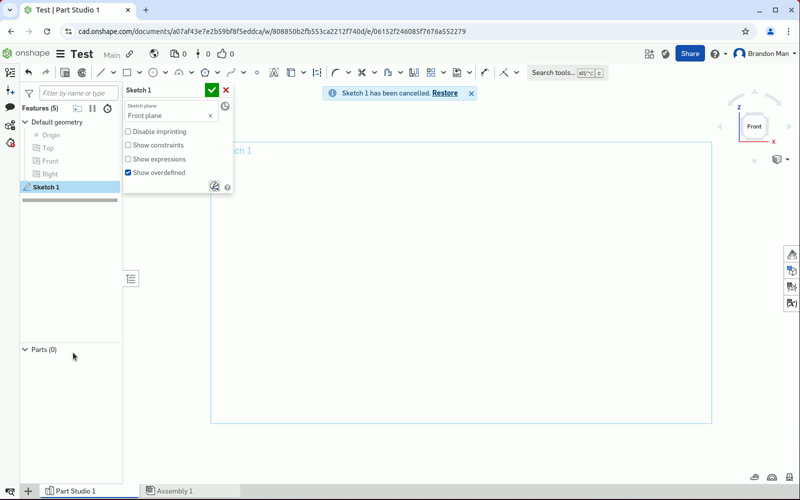
key(c)
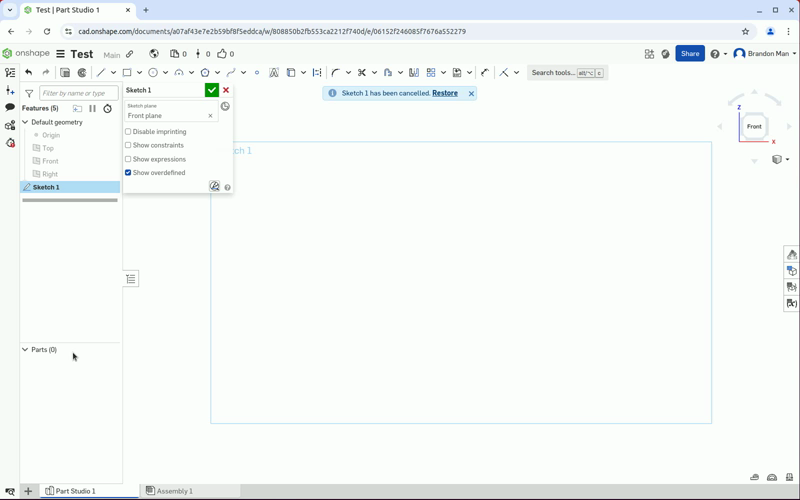
key_down(shift)
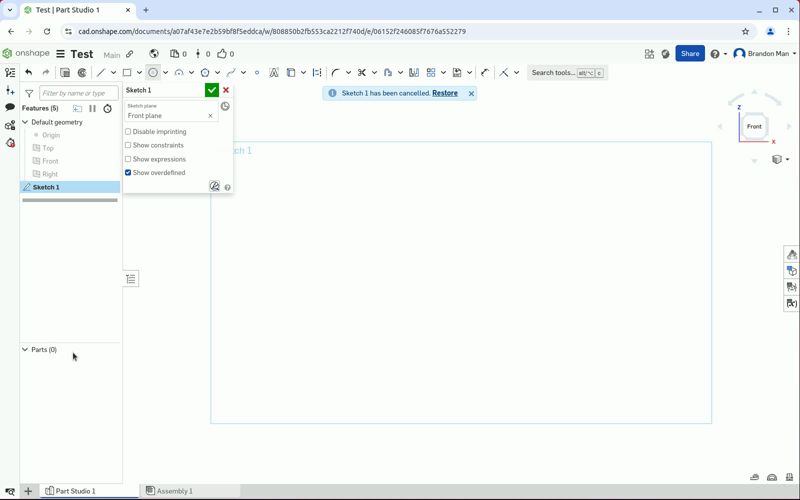
mouse_move(461, 282)
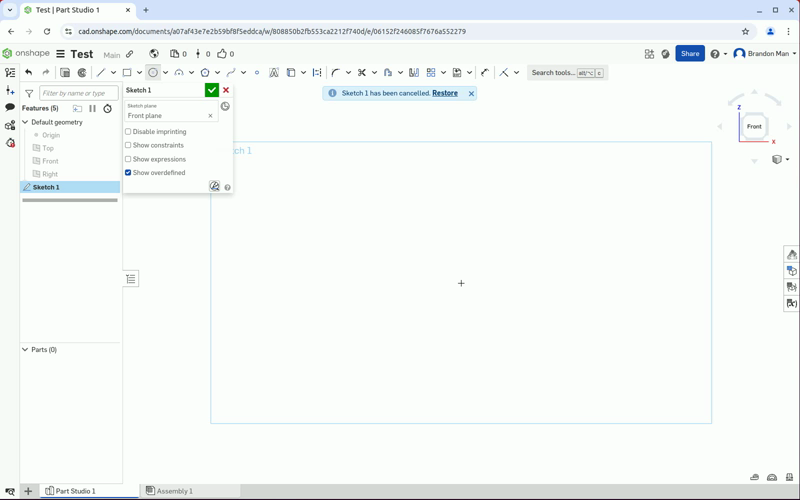
click(461, 282)
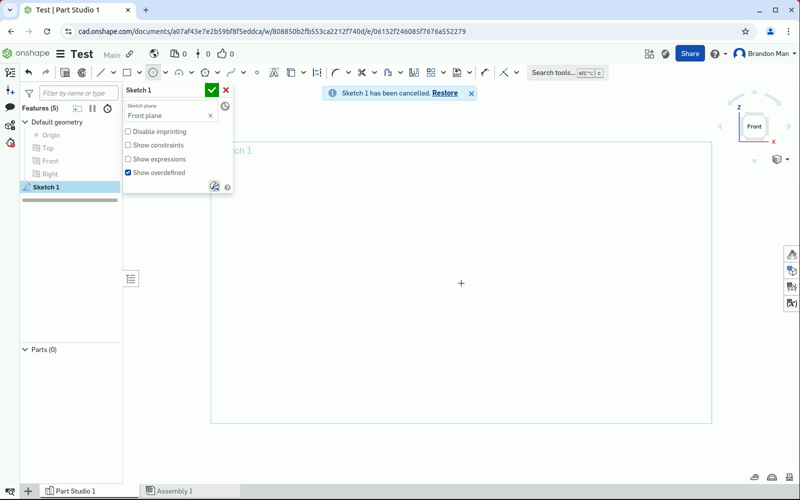
key_up(shift)
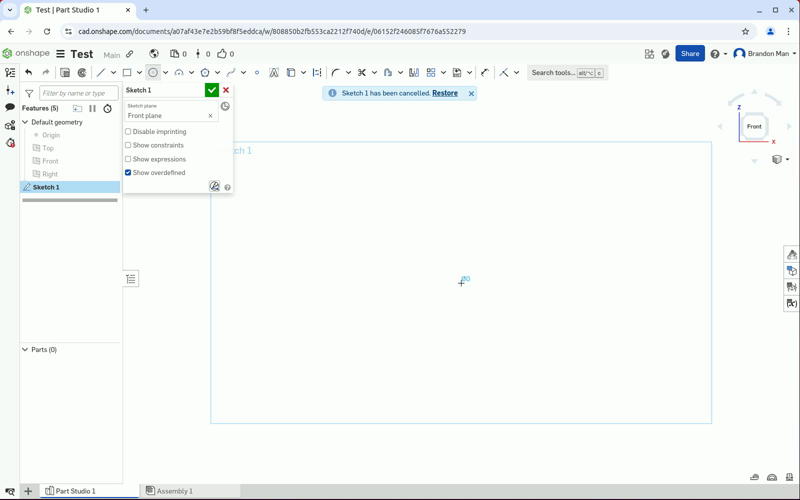
mouse_move(574, 282)
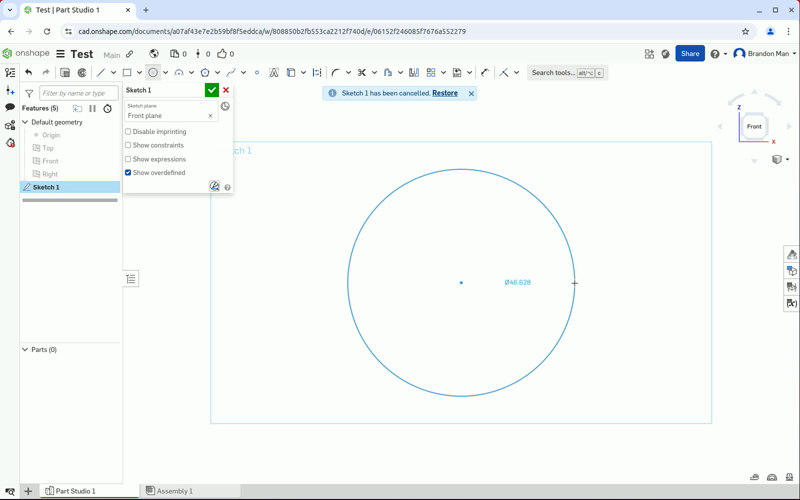
click(574, 282)
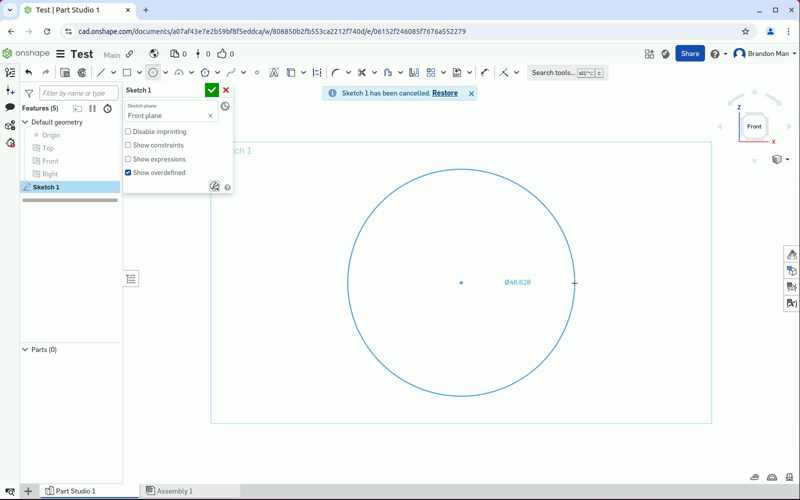
key(esc)
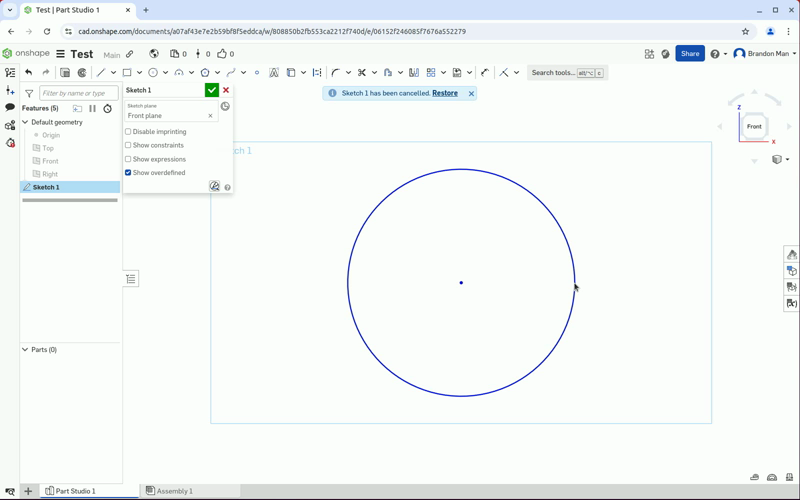
mouse_move(517, 260)
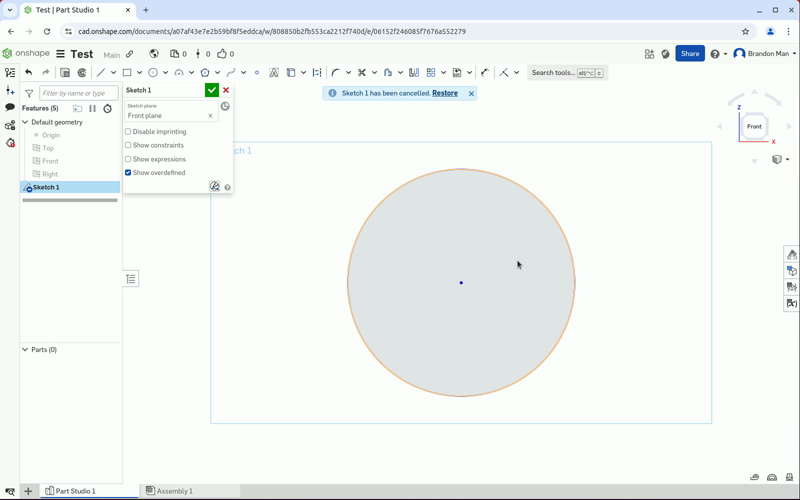
click(517, 260)
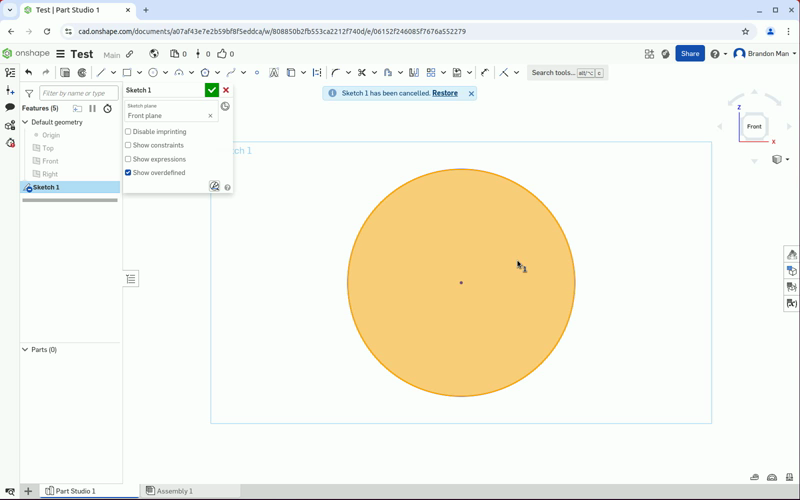
mouse_move(73, 352)
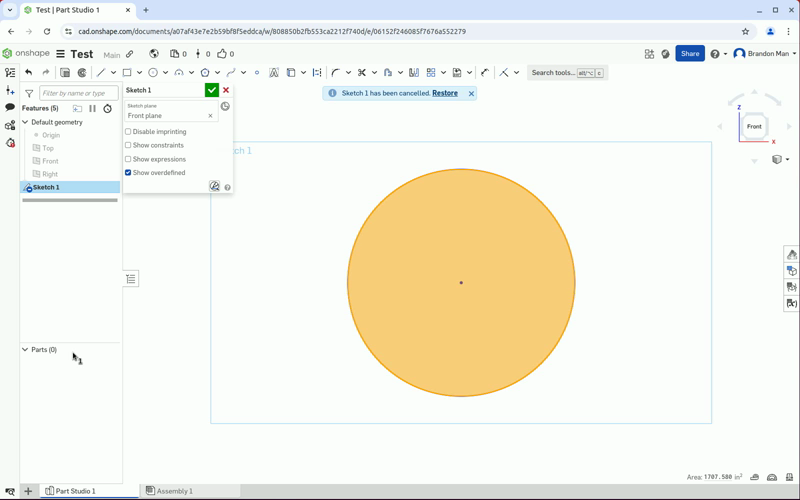
key(shift+y)
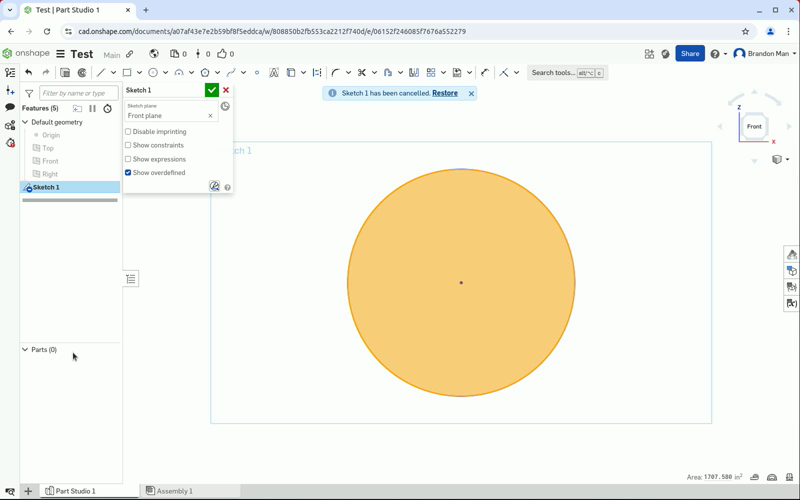
key(shift+e)
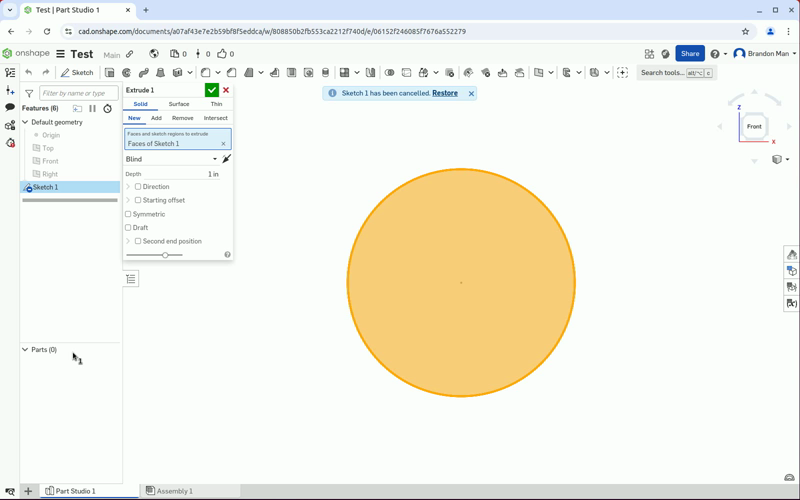
mouse_move(143, 106)
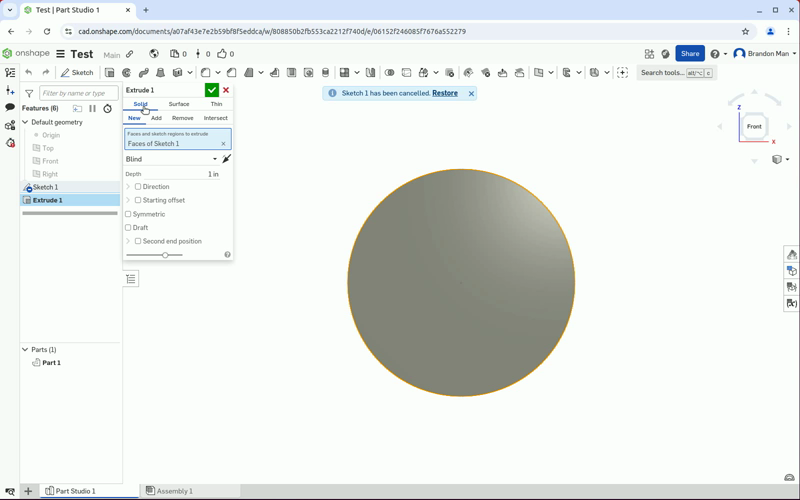
click(143, 106)
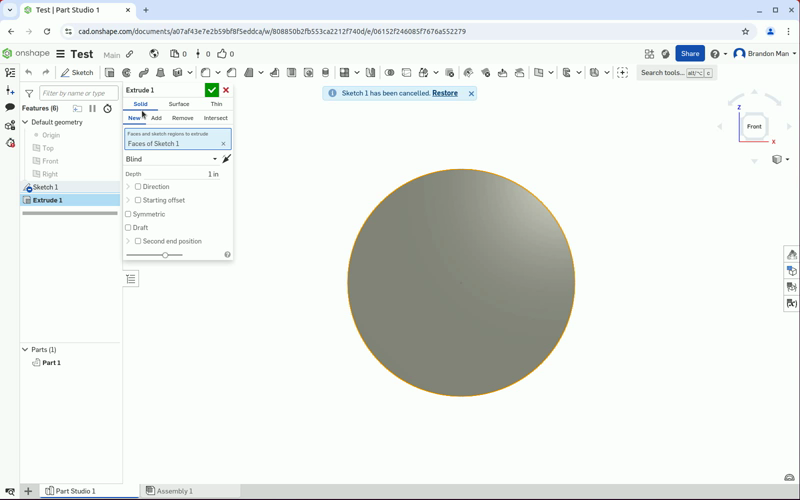
mouse_move(137, 120)
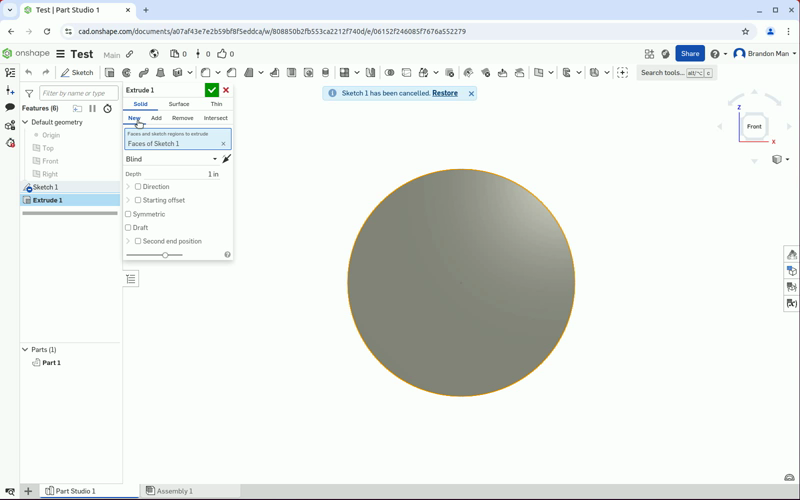
click(137, 120)
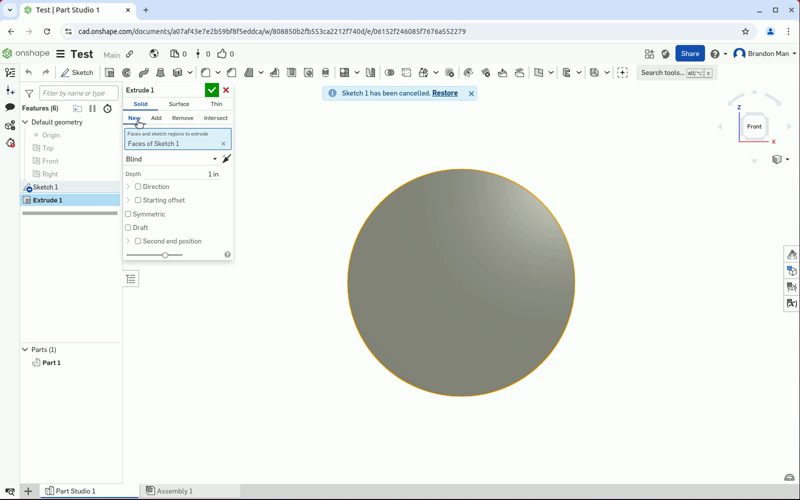
key(tab, 4)
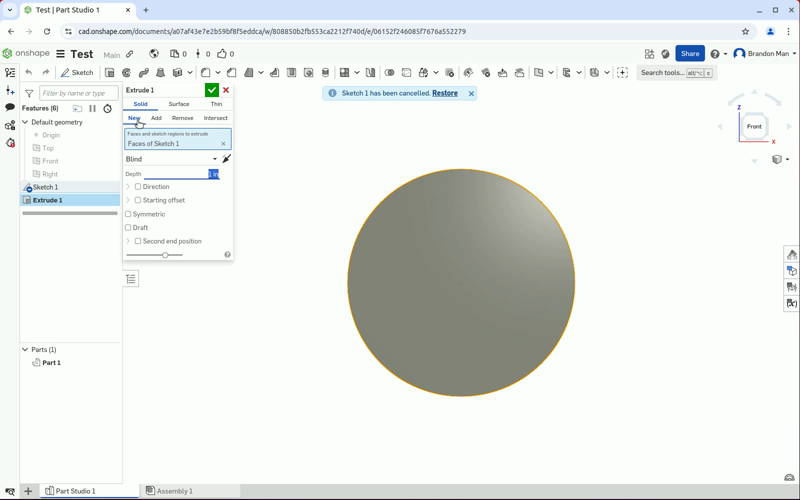
text(9.869)
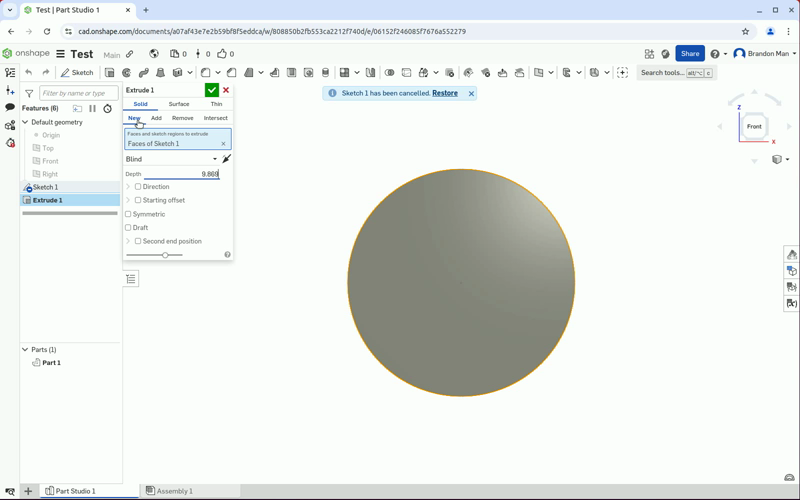
key(enter)
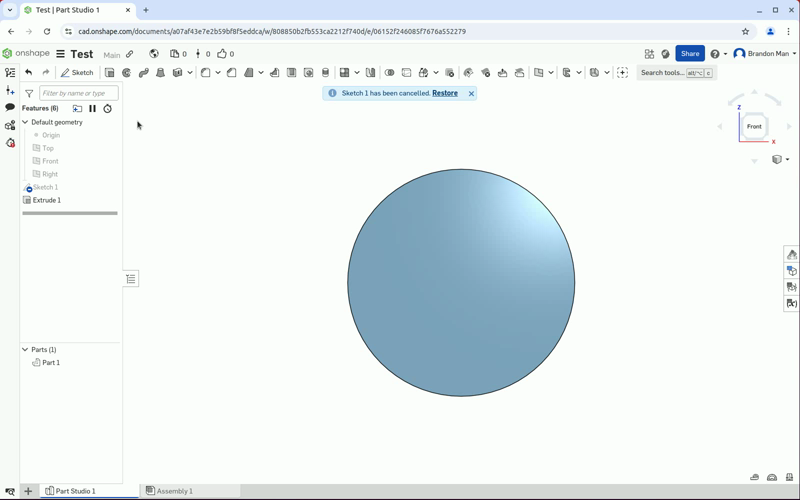
key(shift+h)
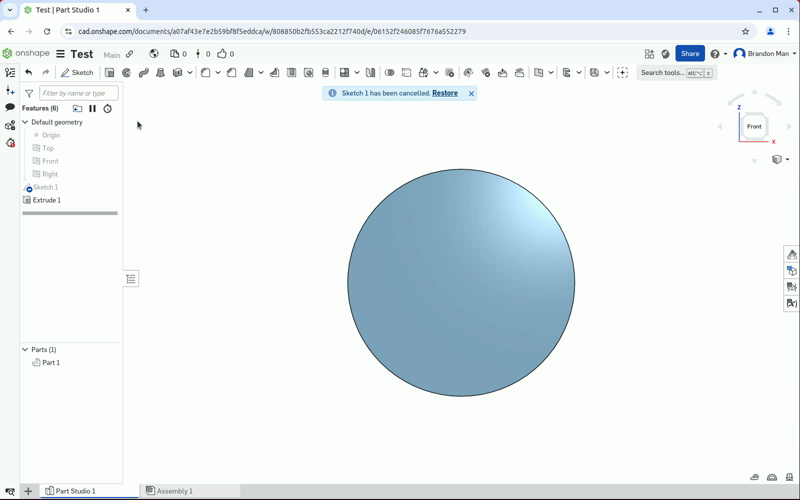
key(shift+h)
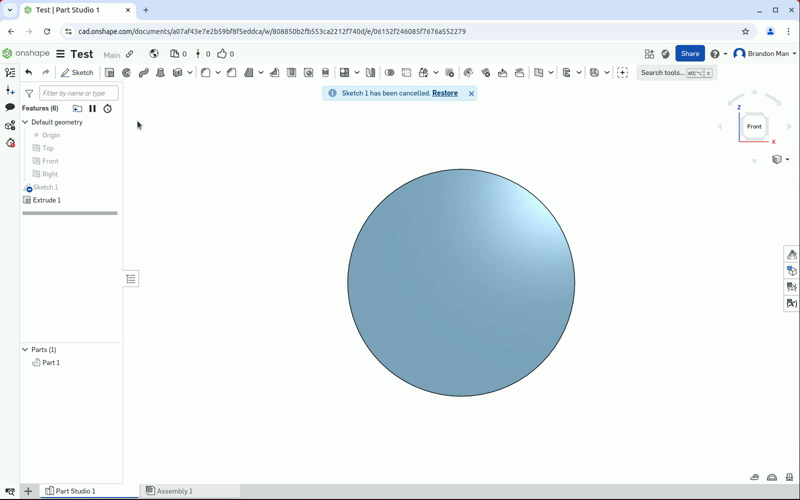
mouse_move(73, 189)
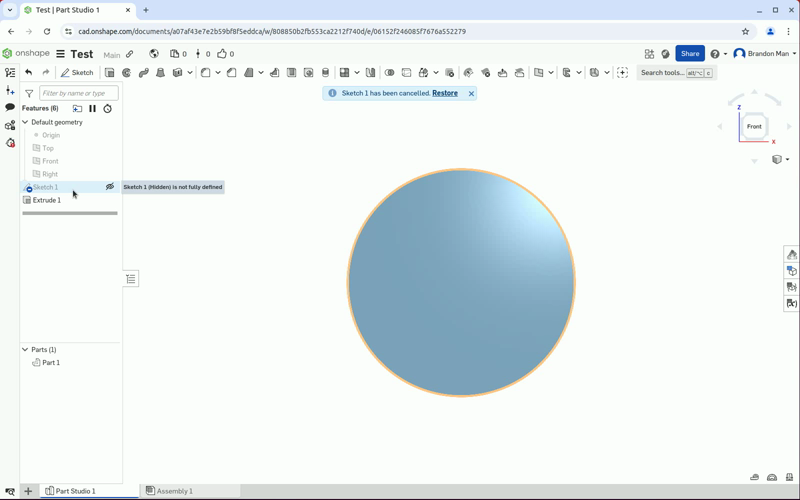
click(73, 189)
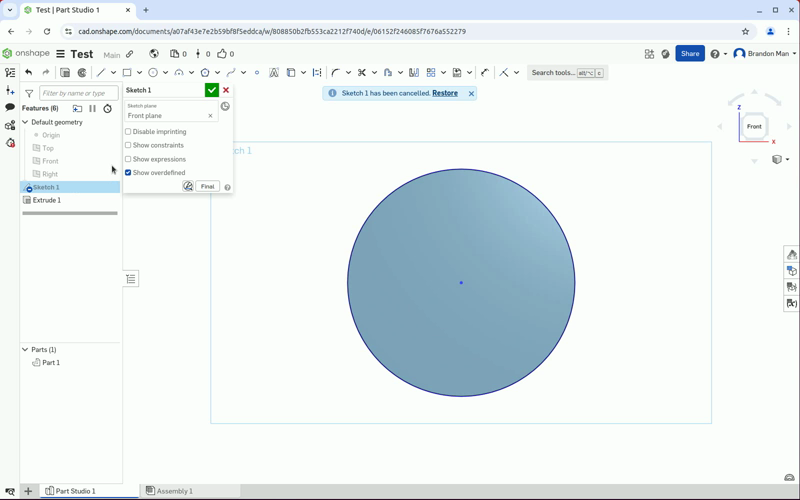
mouse_move(229, 92)
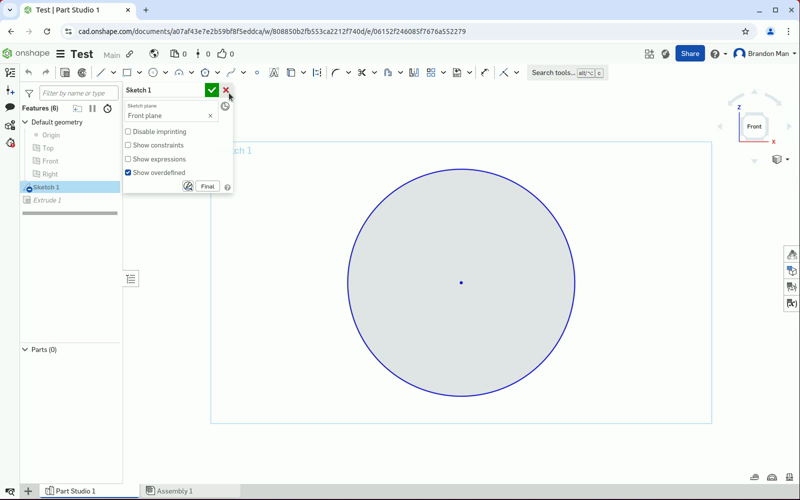
click(229, 92)
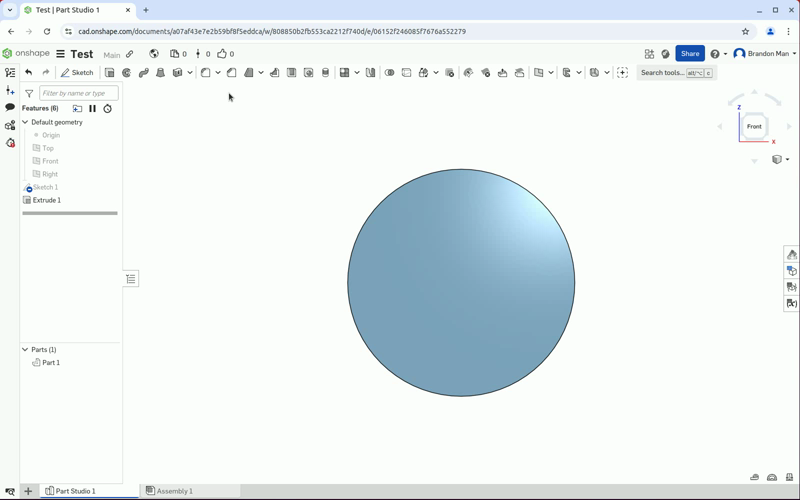
mouse_move(541, 75)
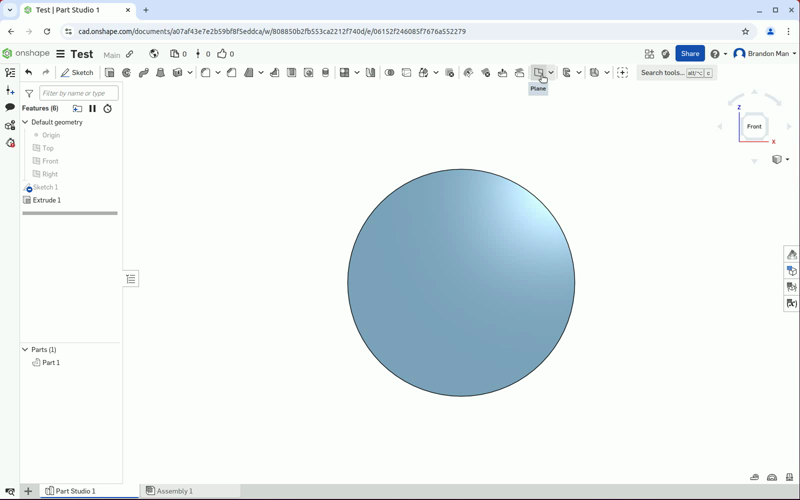
click(541, 75)
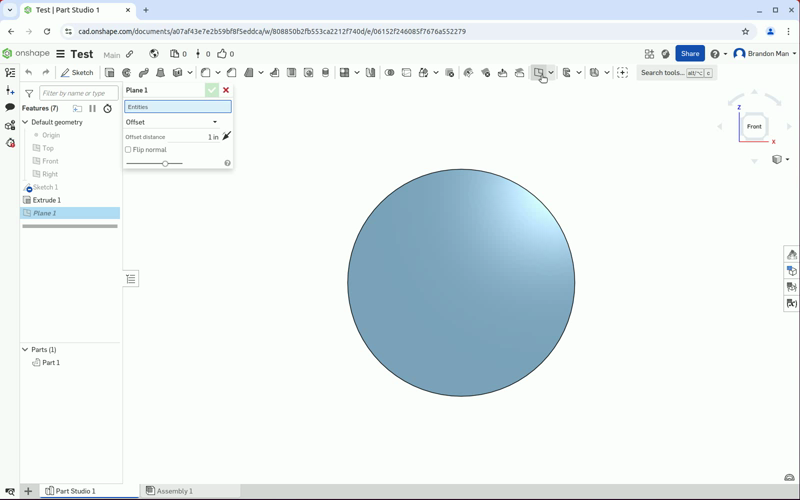
mouse_move(73, 163)
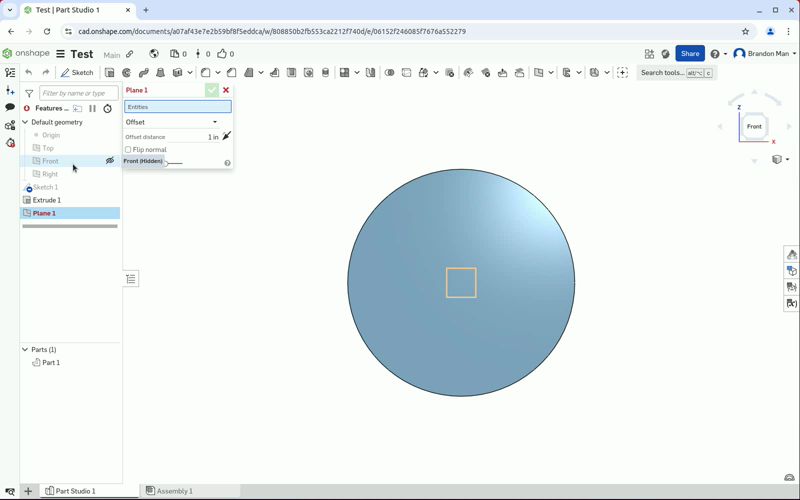
click(73, 163)
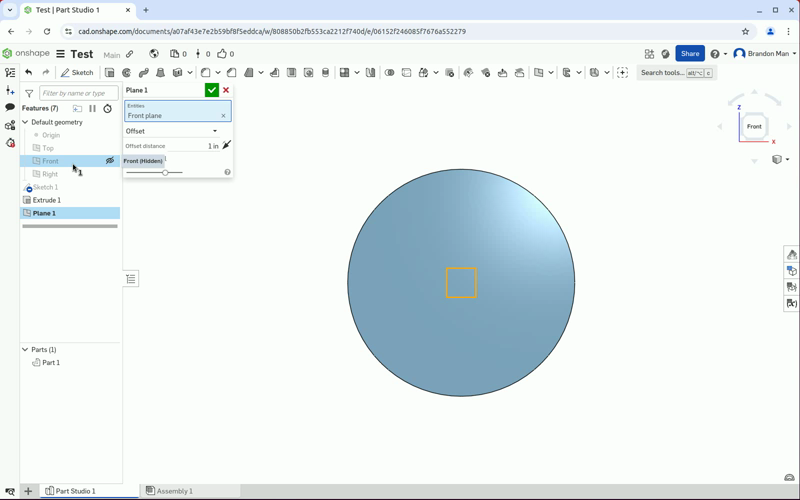
key(tab, 2)
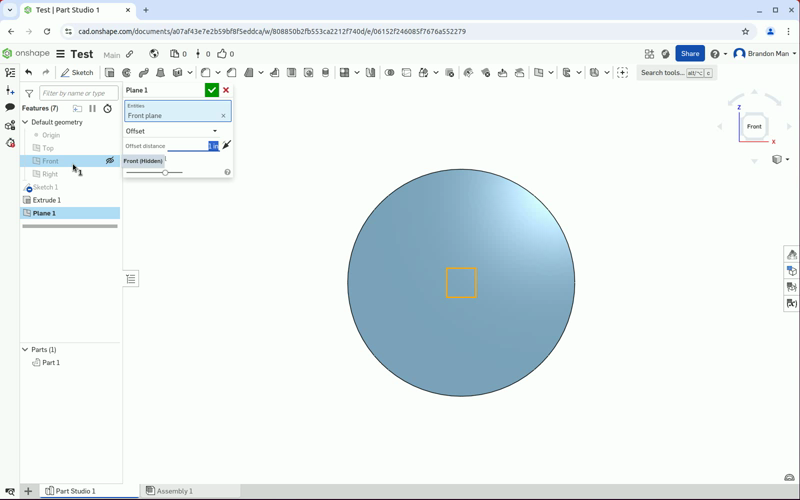
text(9.86)
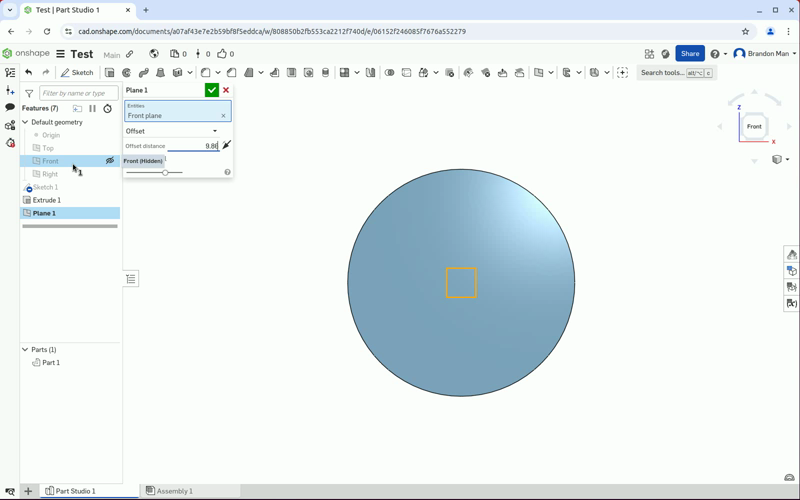
key(enter, 2)
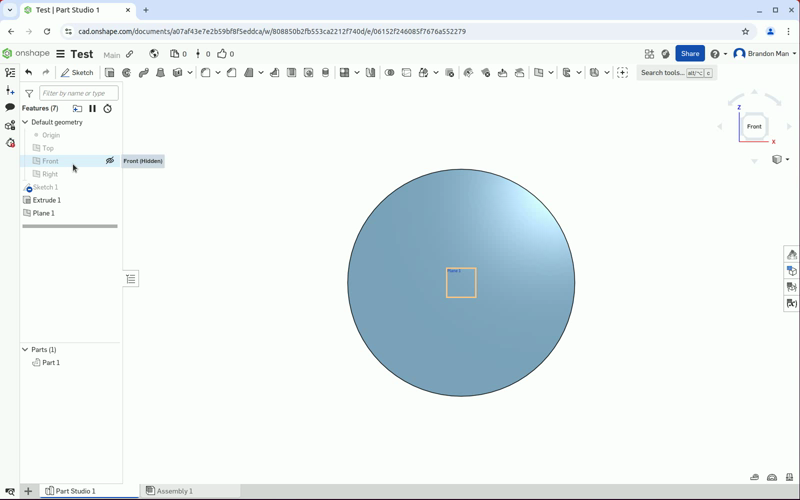
key(shift+s)
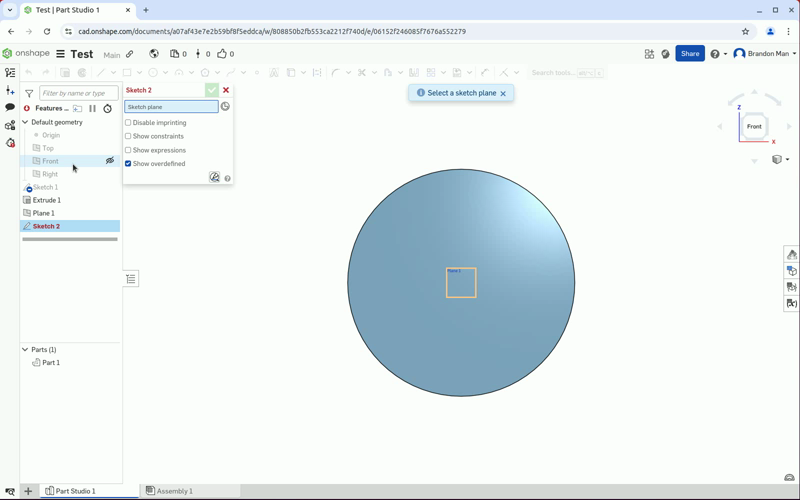
mouse_move(73, 215)
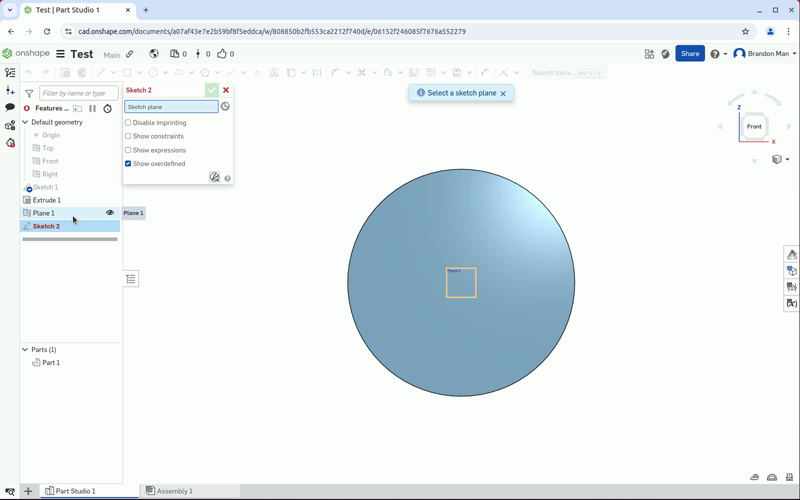
click(73, 215)
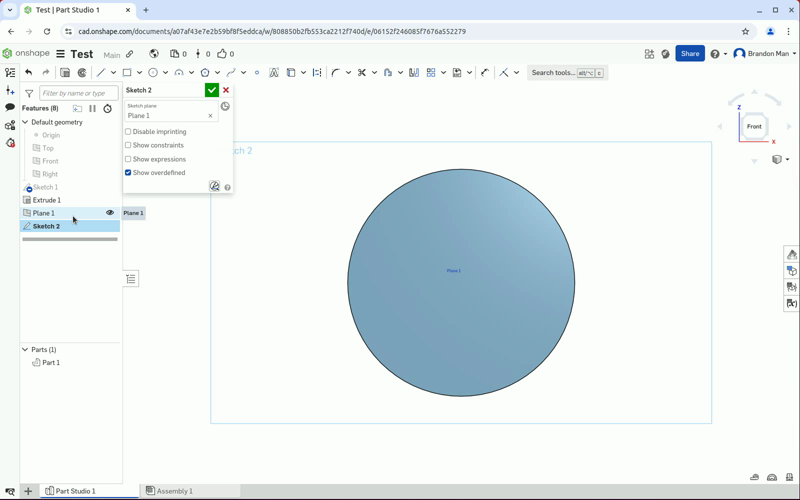
mouse_move(73, 352)
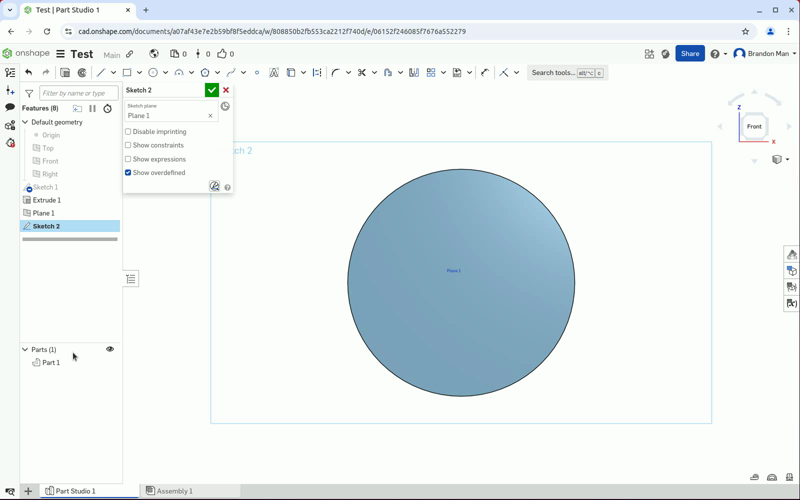
key(y)
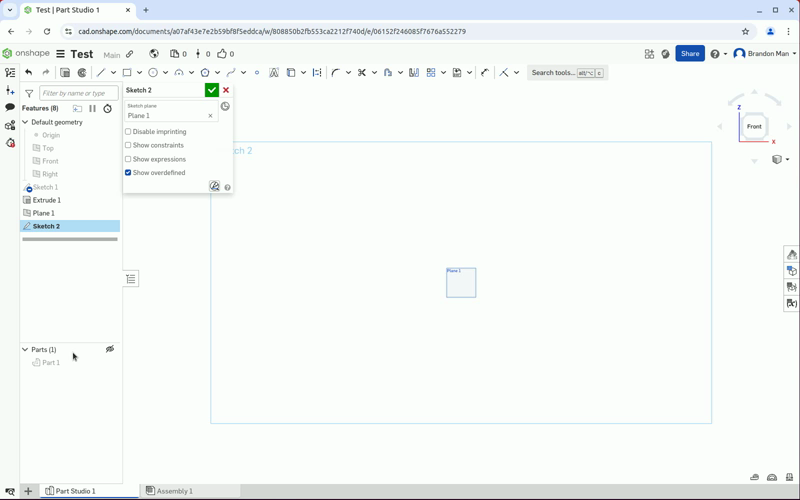
key(c)
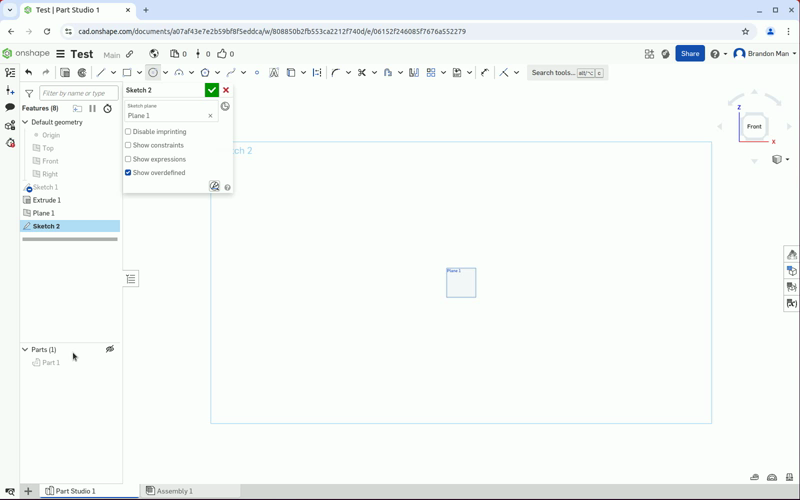
key_down(shift)
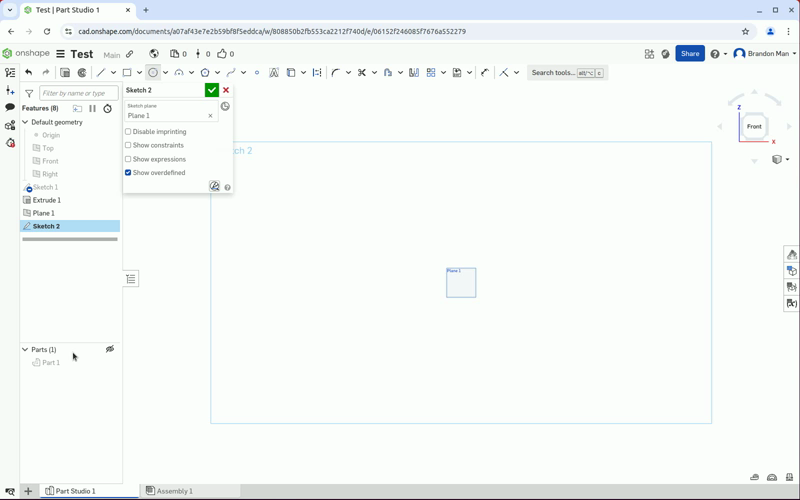
mouse_move(461, 282)
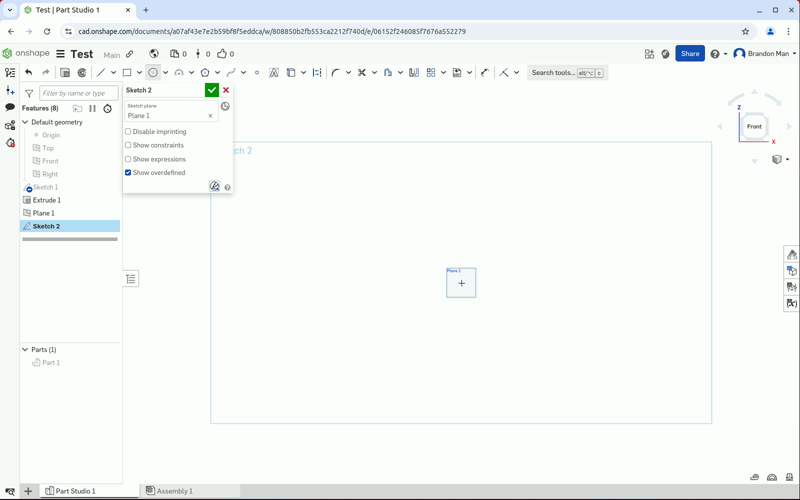
click(461, 282)
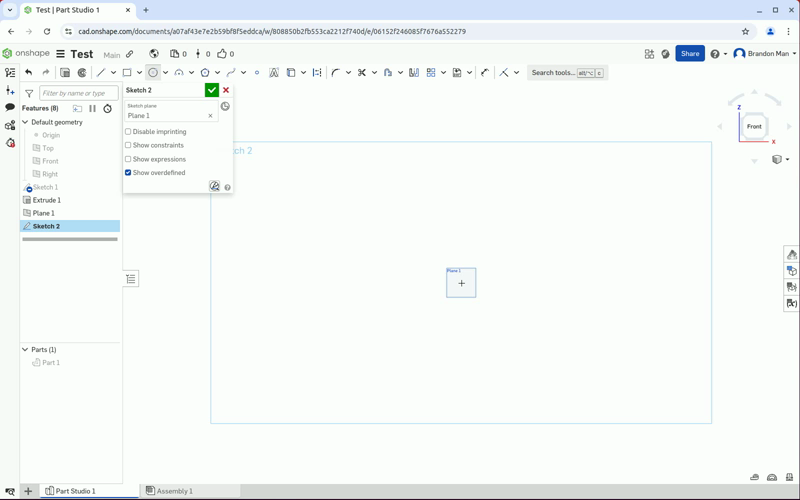
key_up(shift)
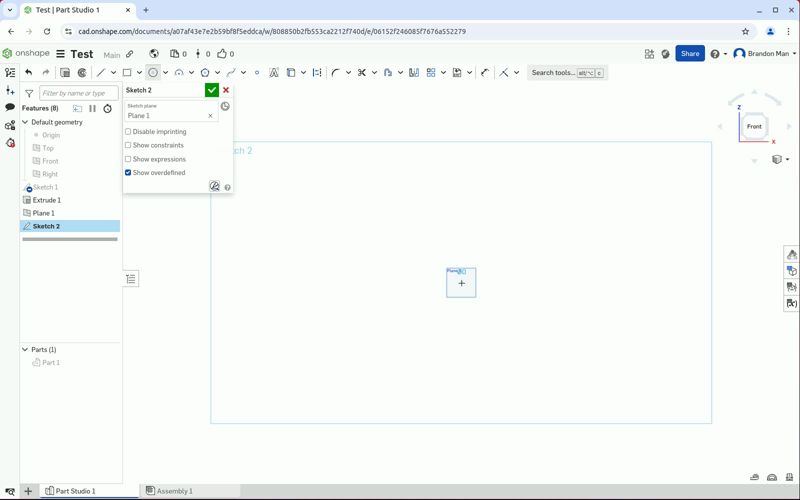
mouse_move(508, 282)
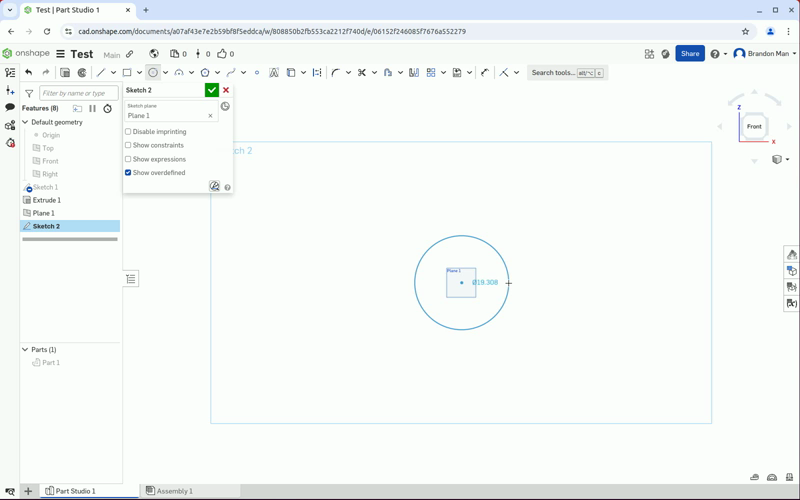
click(508, 282)
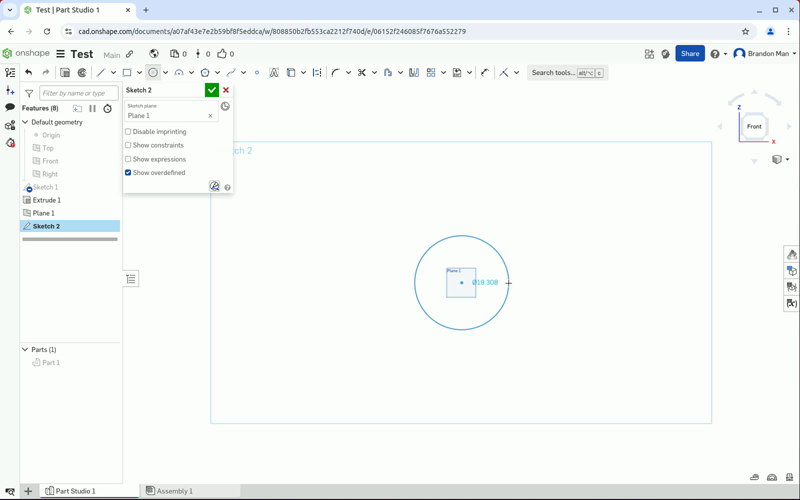
key(esc)
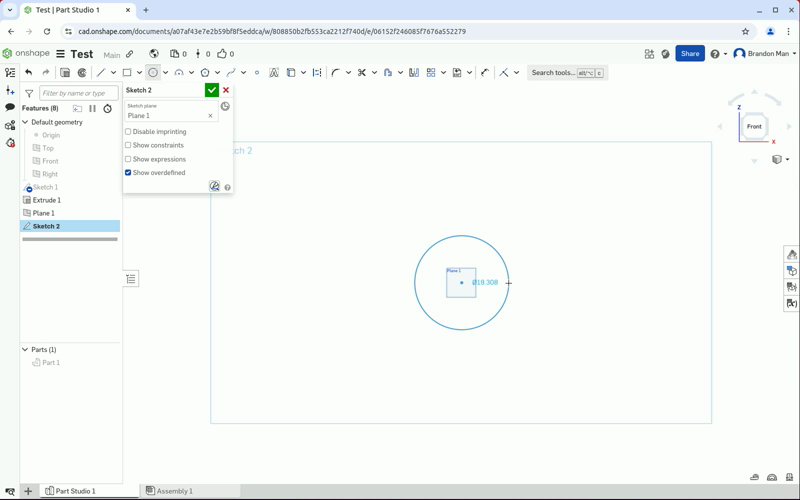
mouse_move(476, 269)
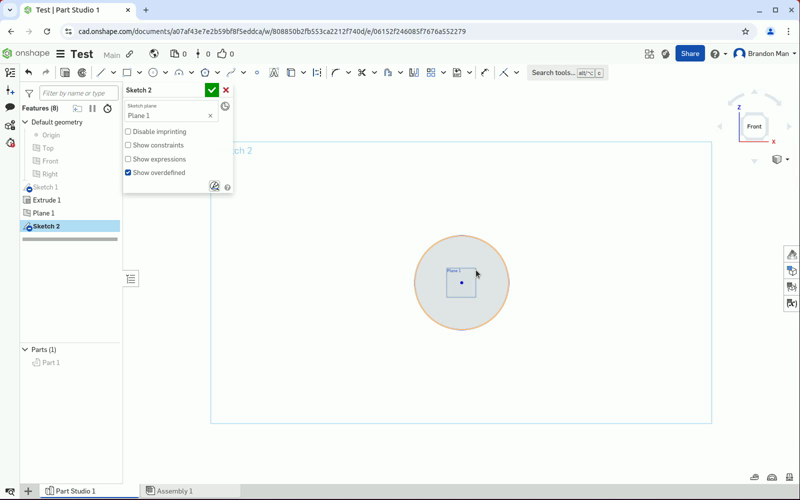
click(476, 269)
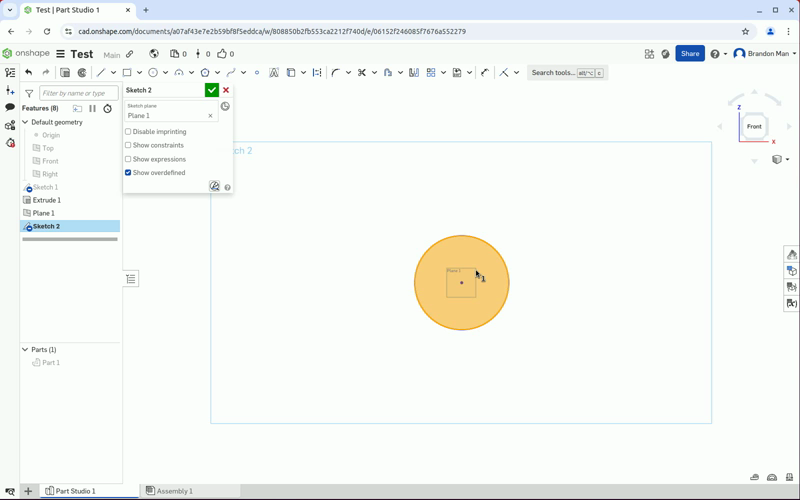
mouse_move(73, 352)
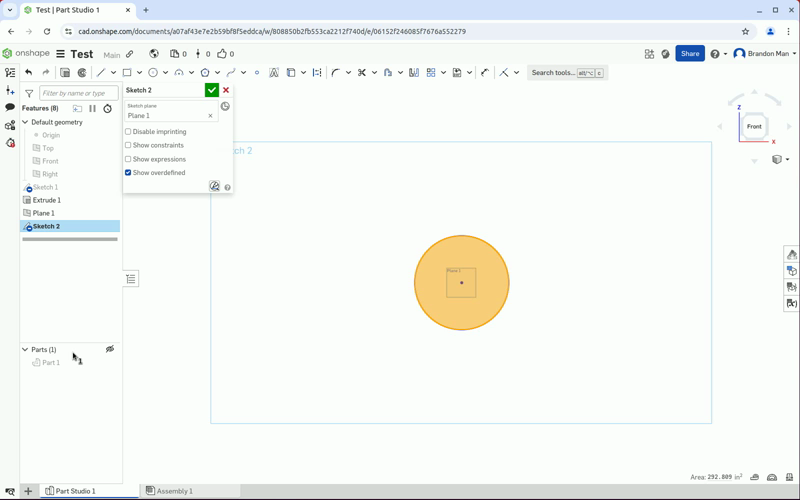
key(shift+y)
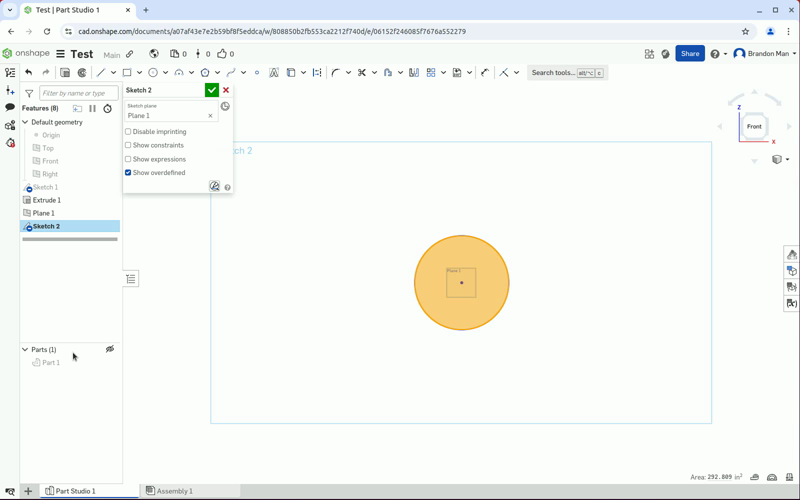
key(shift+e)
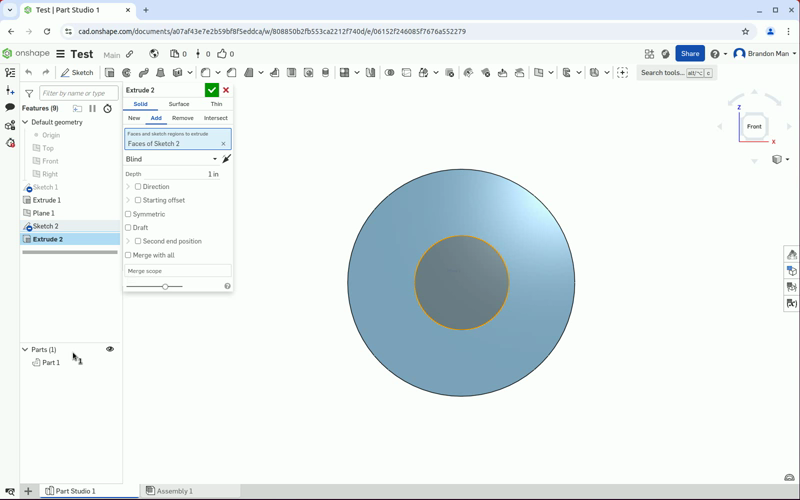
mouse_move(143, 106)
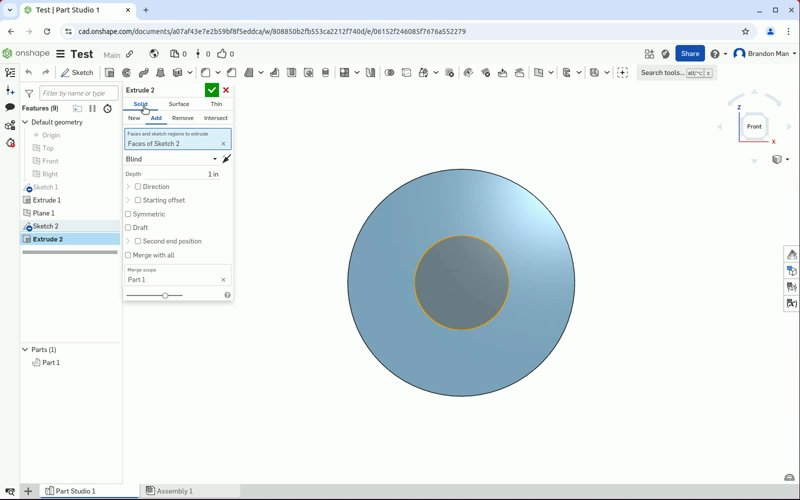
click(143, 106)
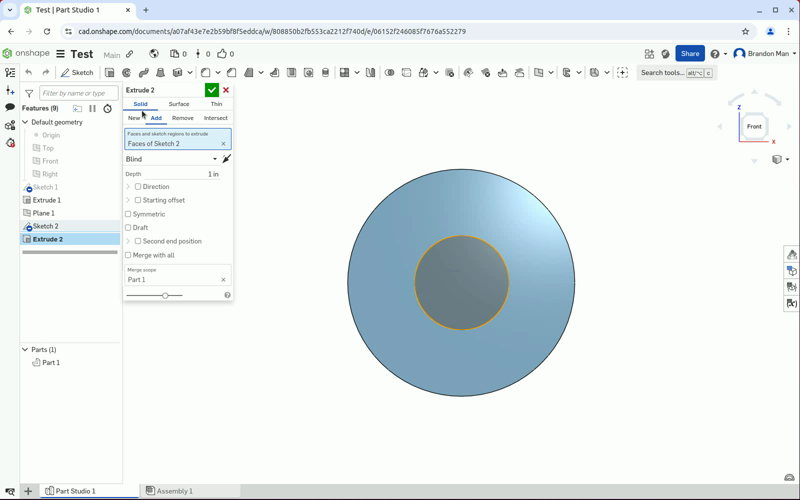
mouse_move(137, 120)
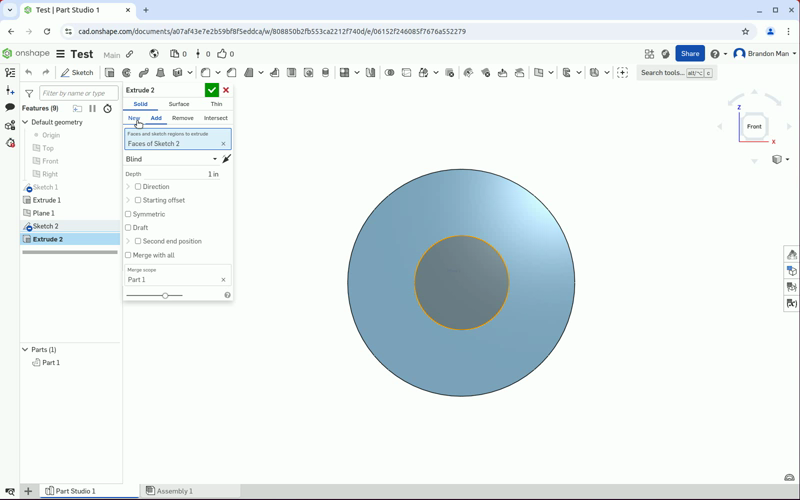
click(137, 120)
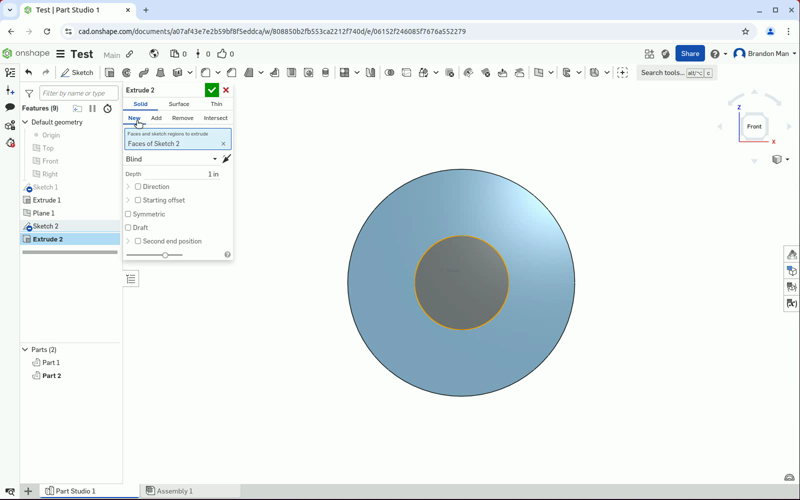
key(tab, 4)
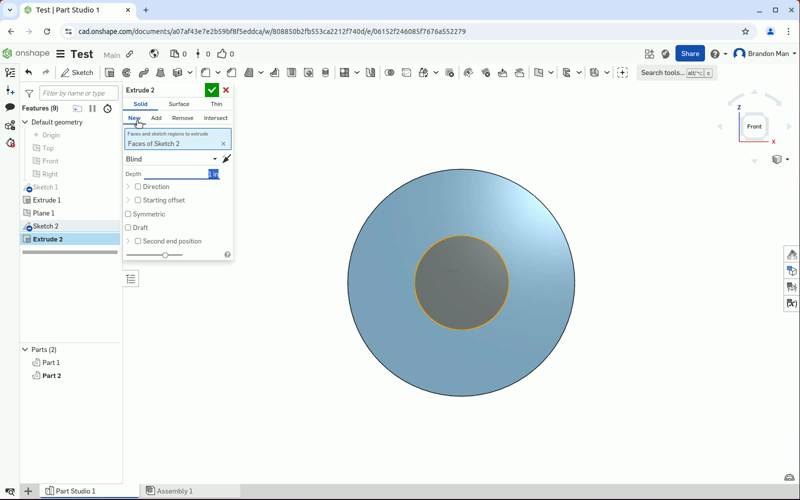
text(-9.147)
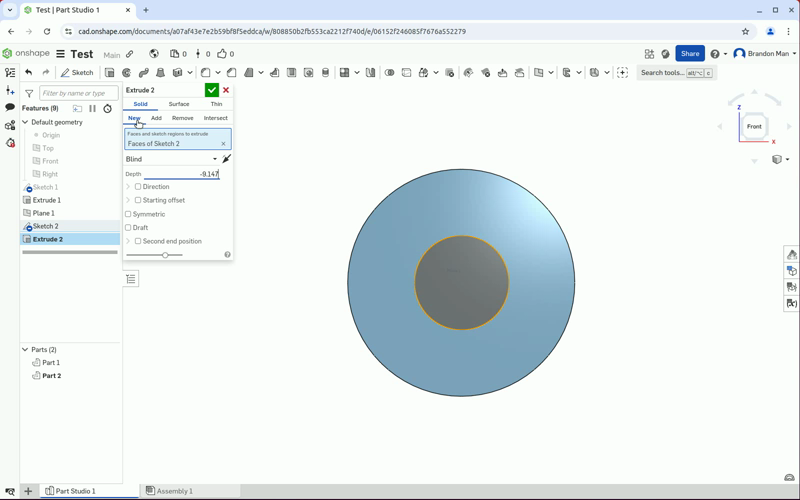
key(enter)
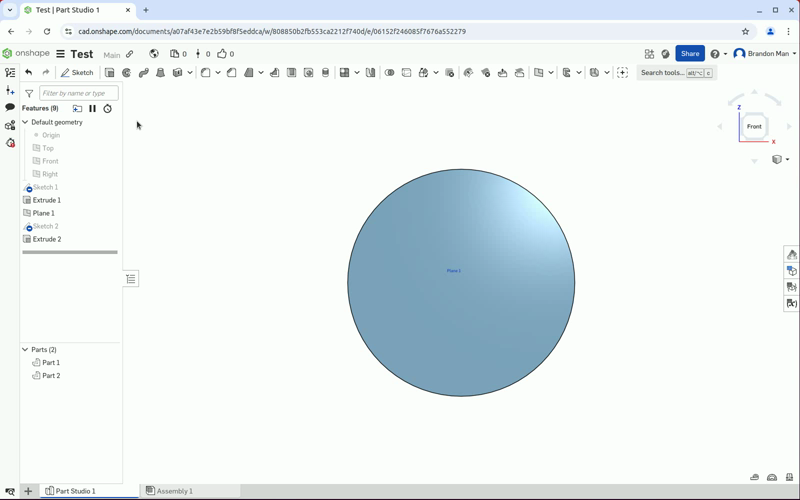
key(shift+h)
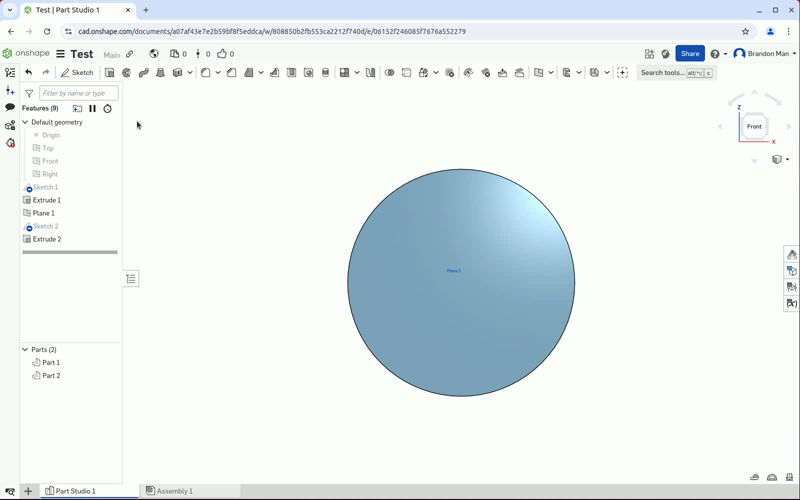
key(shift+h)
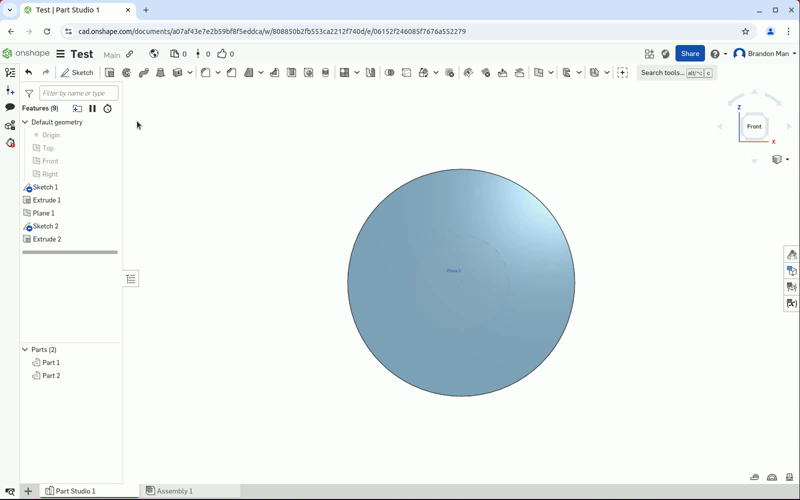
key(shift+7)
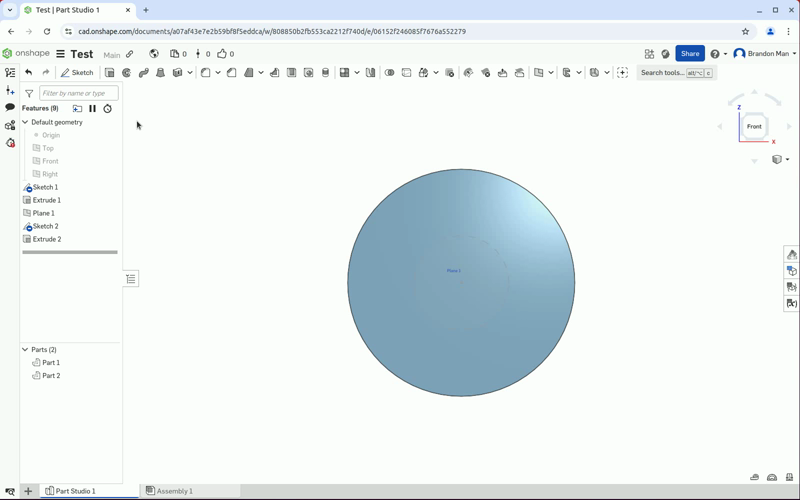
key(left, 2)
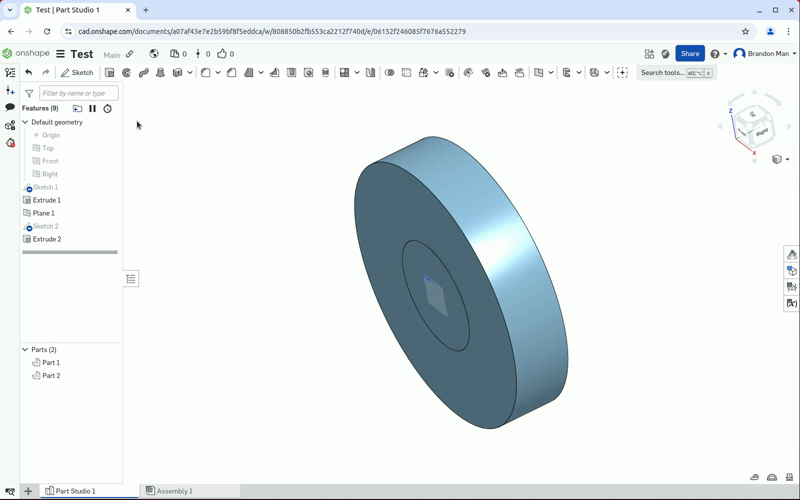
key(down, 2)
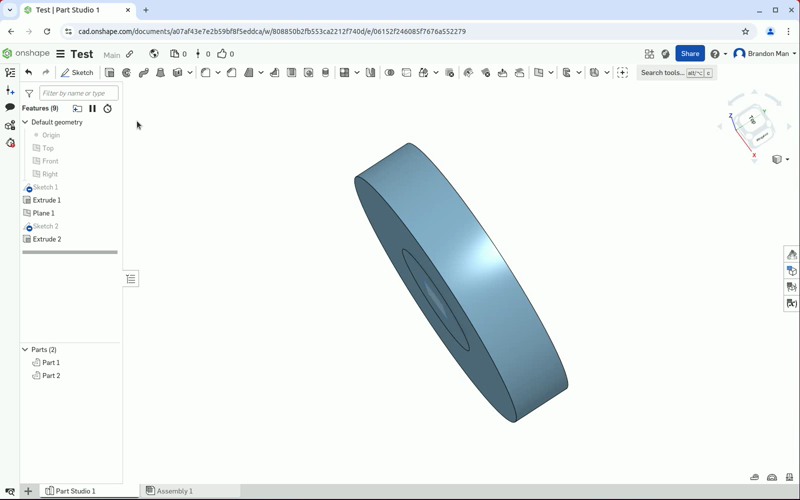
key(up, 2)
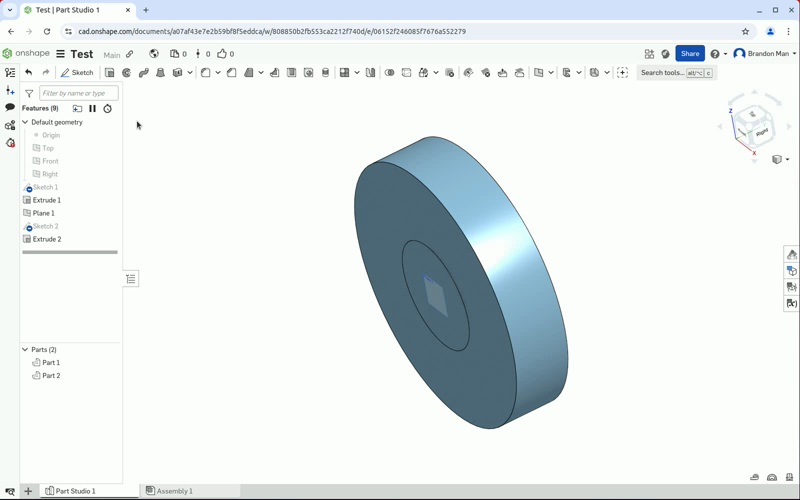
key(right, 2)
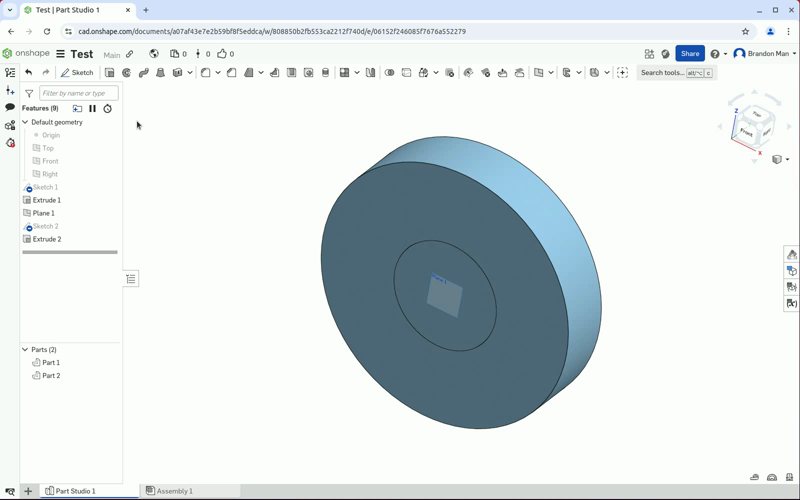
mouse_move(73, 189)
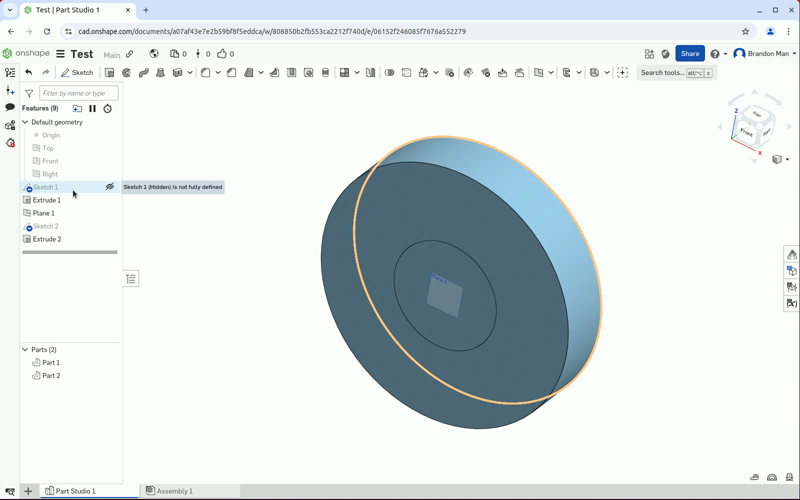
click(73, 189)